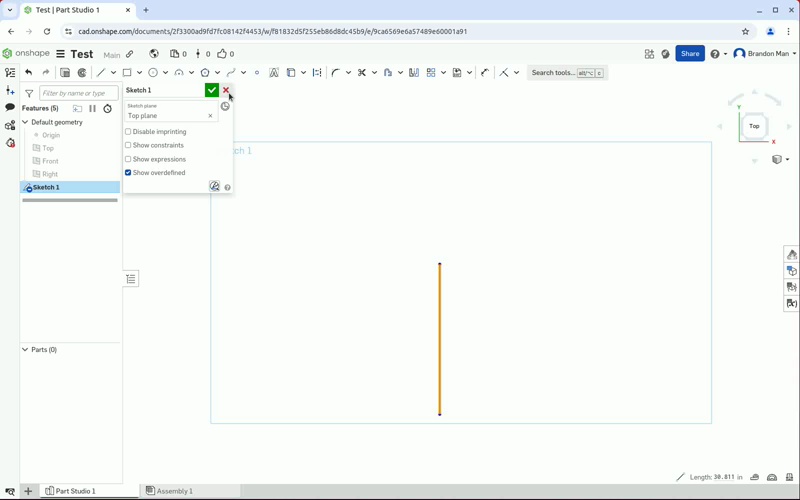
key(shift+h)
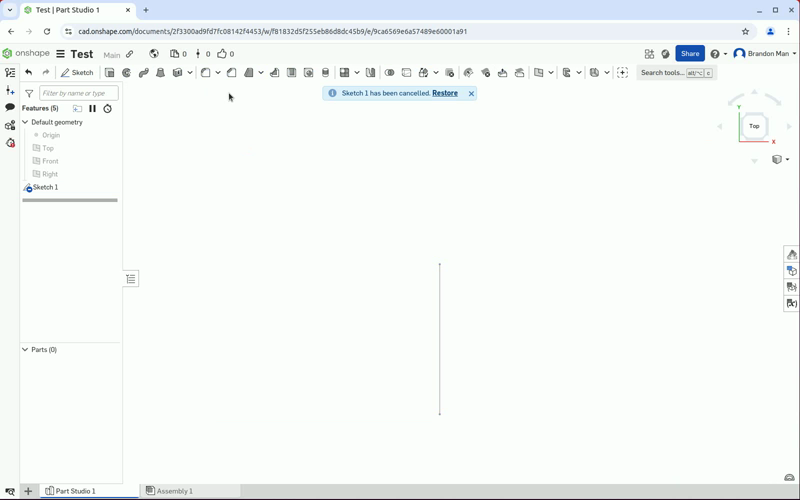
key(shift+s)
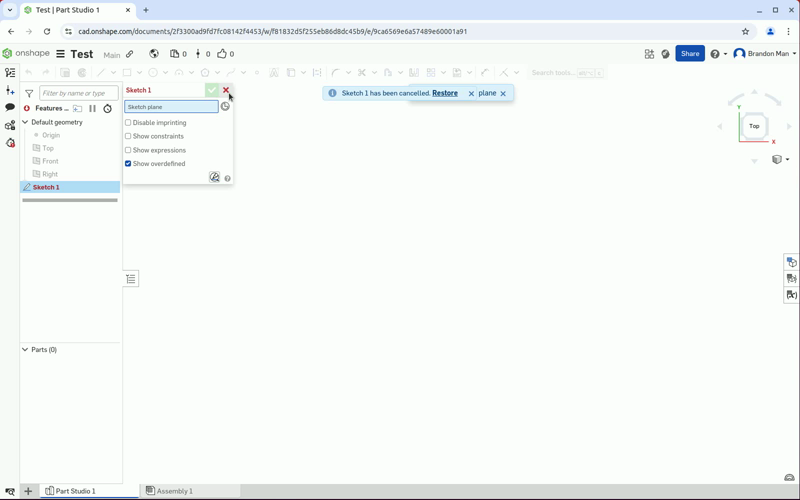
mouse_move(73, 150)
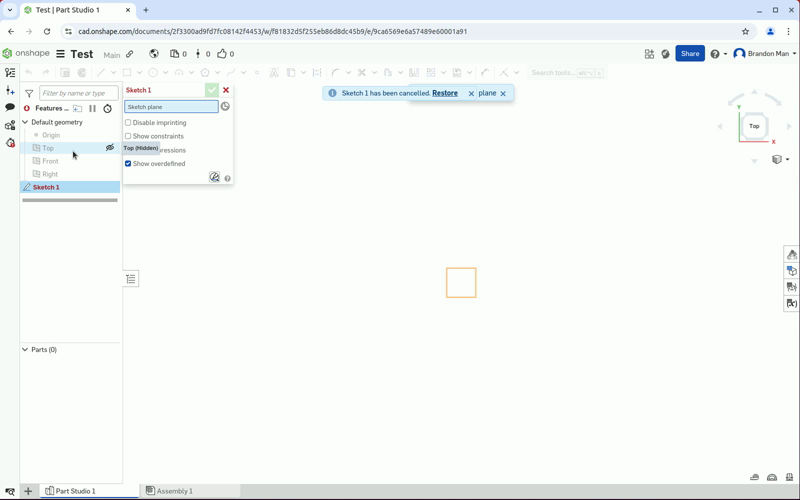
click(73, 150)
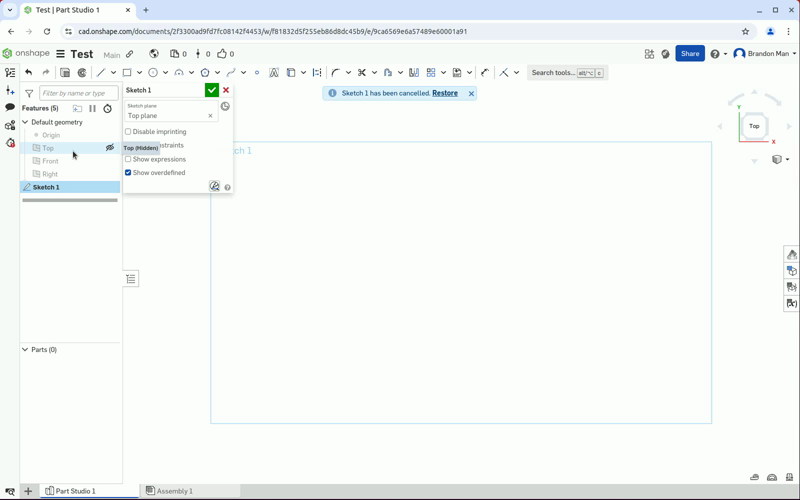
mouse_move(73, 352)
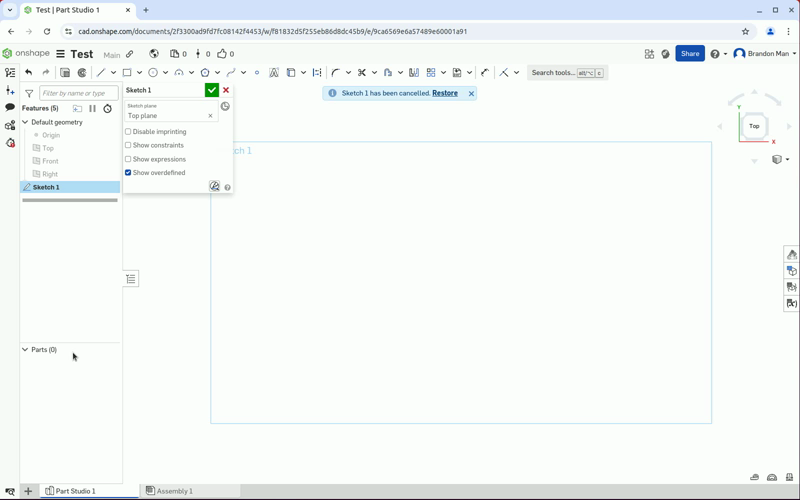
key(y)
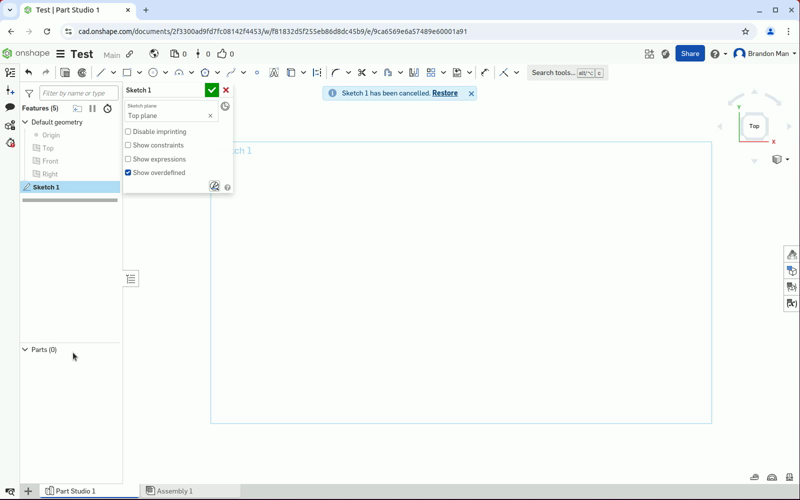
key(c)
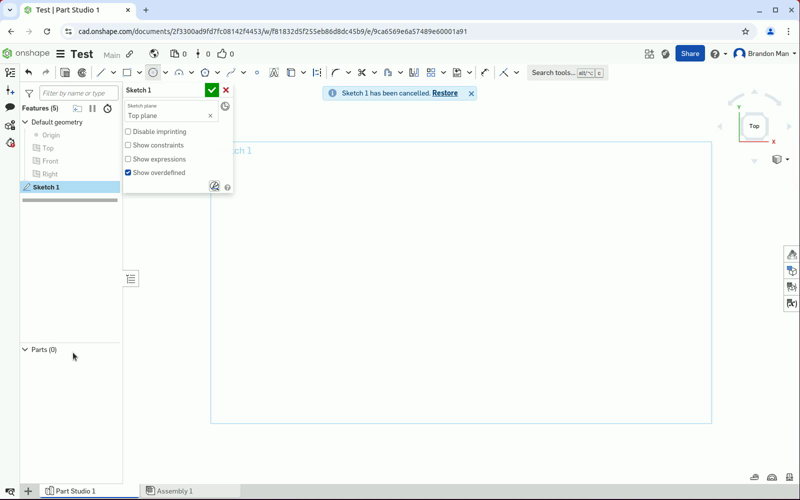
key_down(shift)
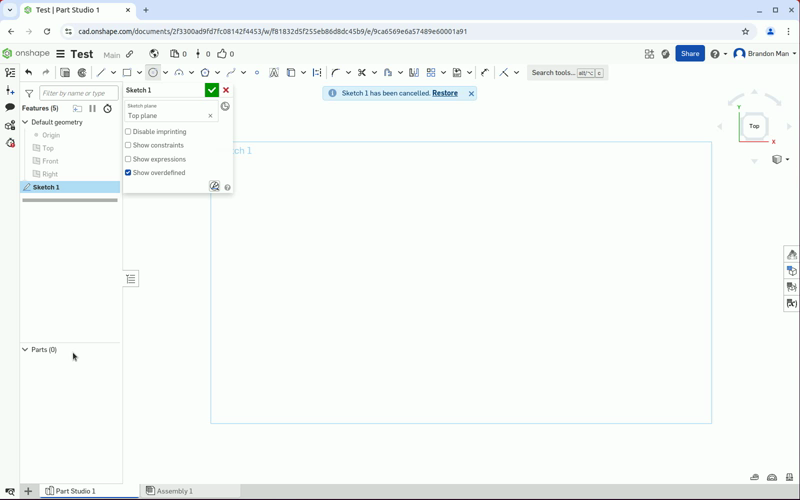
mouse_move(460, 282)
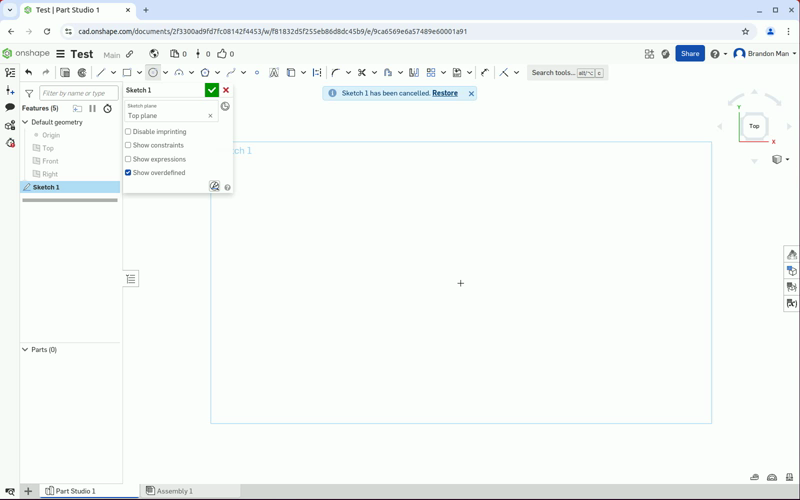
click(460, 282)
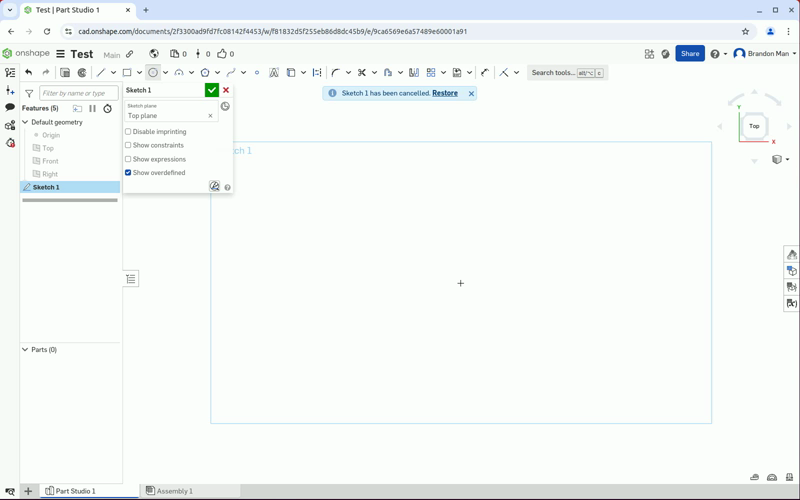
key_up(shift)
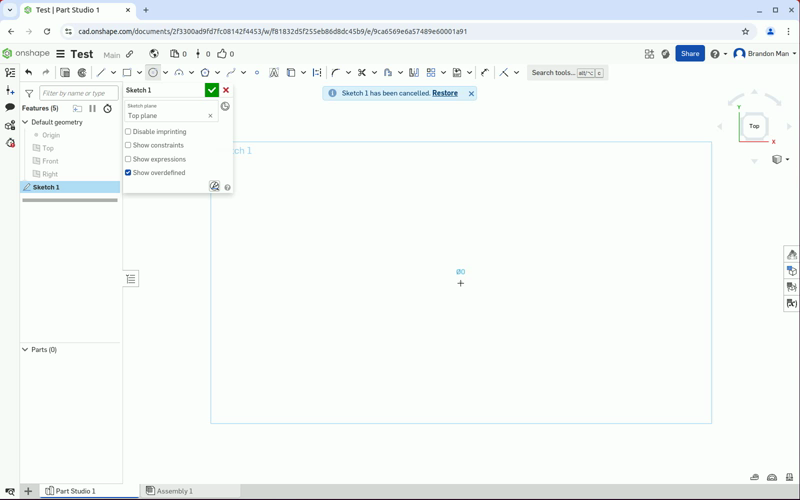
mouse_move(533, 282)
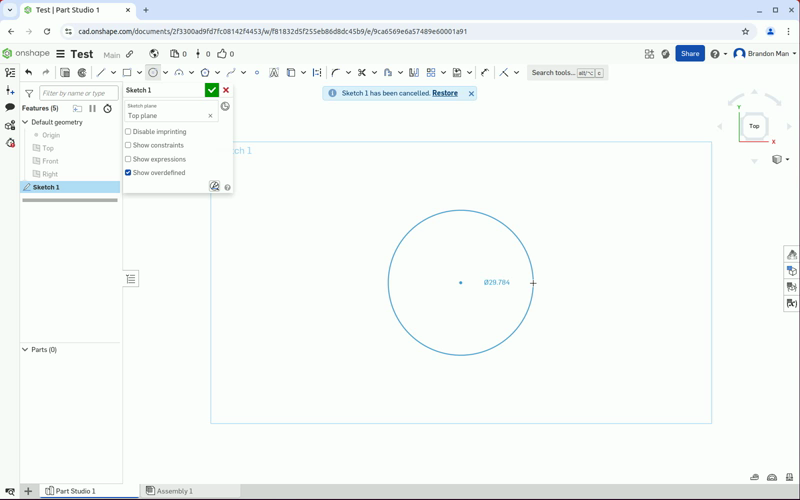
click(533, 282)
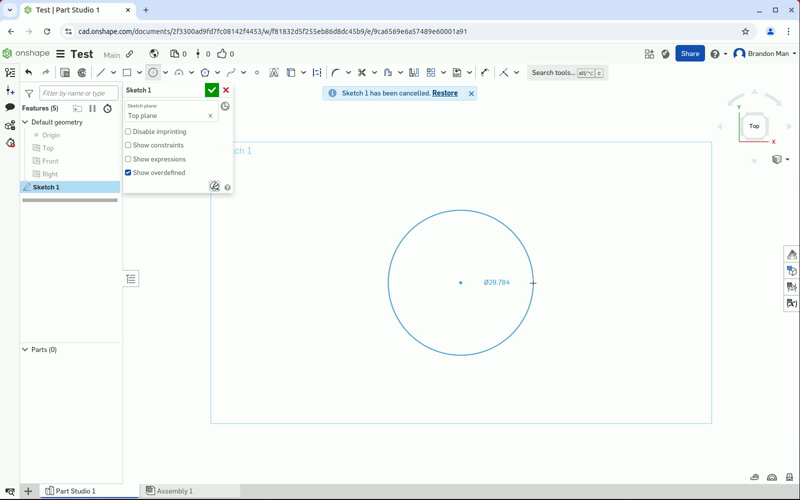
key(esc)
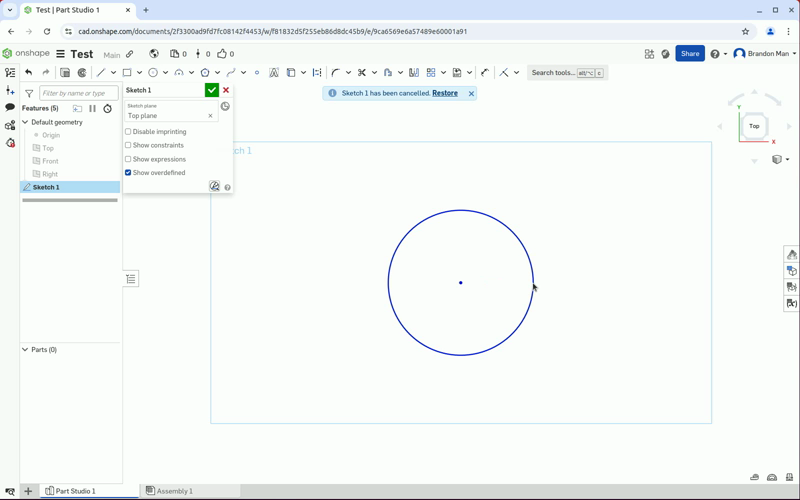
mouse_move(511, 298)
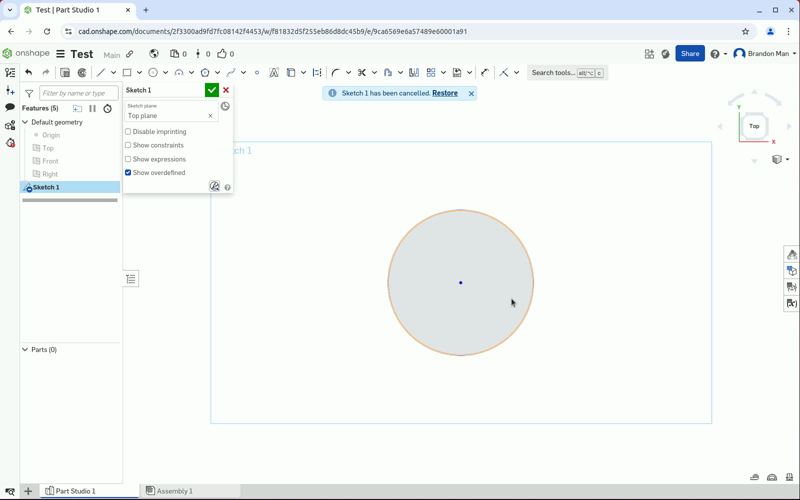
click(511, 298)
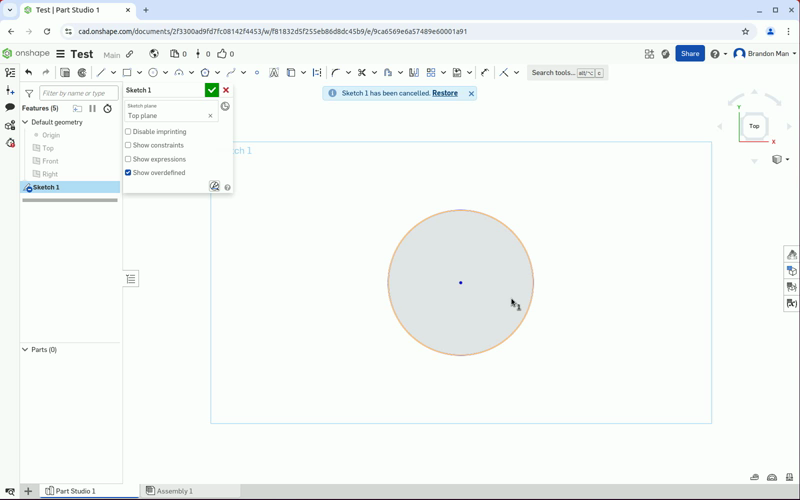
mouse_move(73, 352)
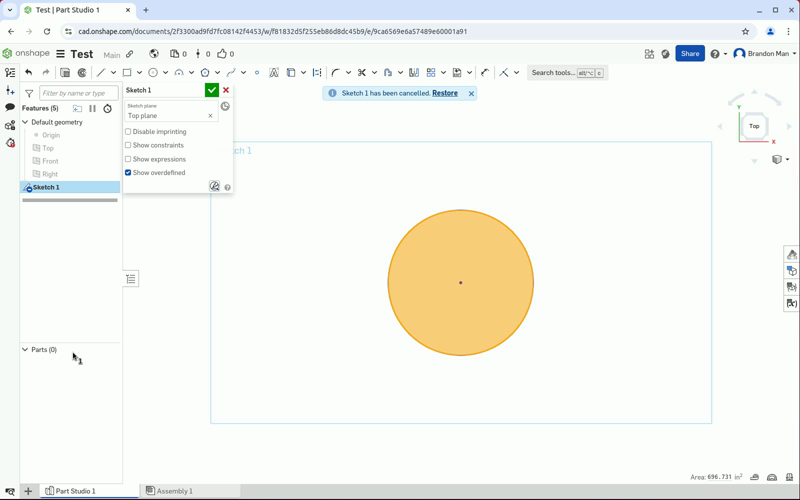
key(shift+y)
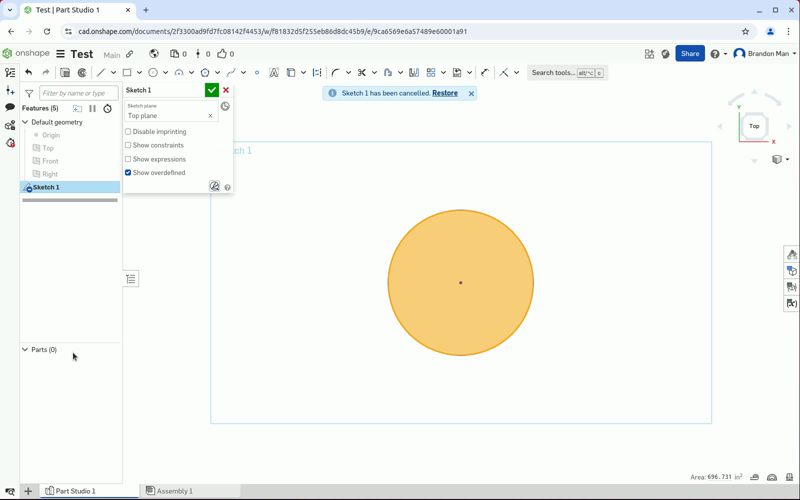
key(shift+e)
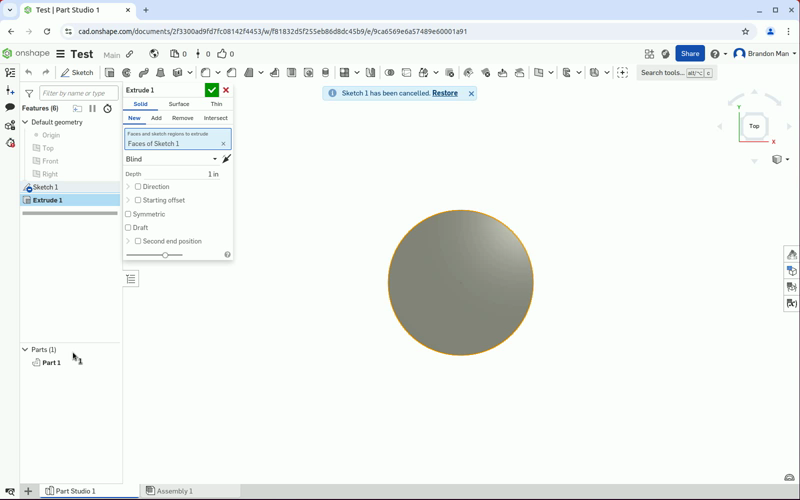
mouse_move(143, 106)
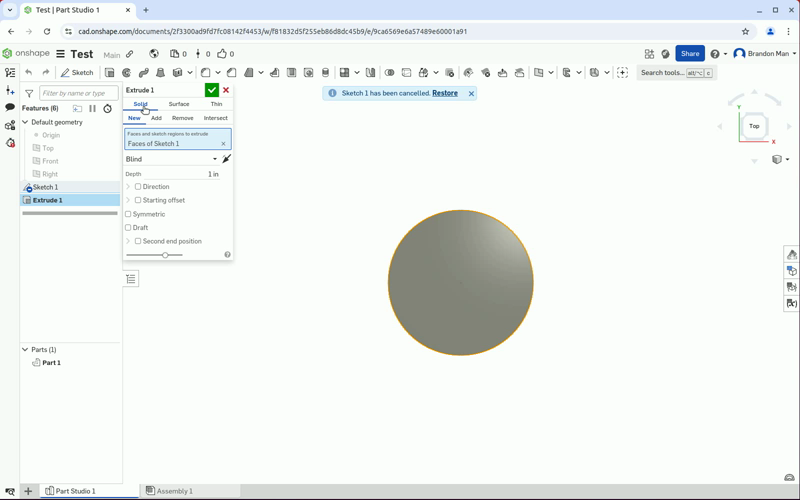
click(143, 106)
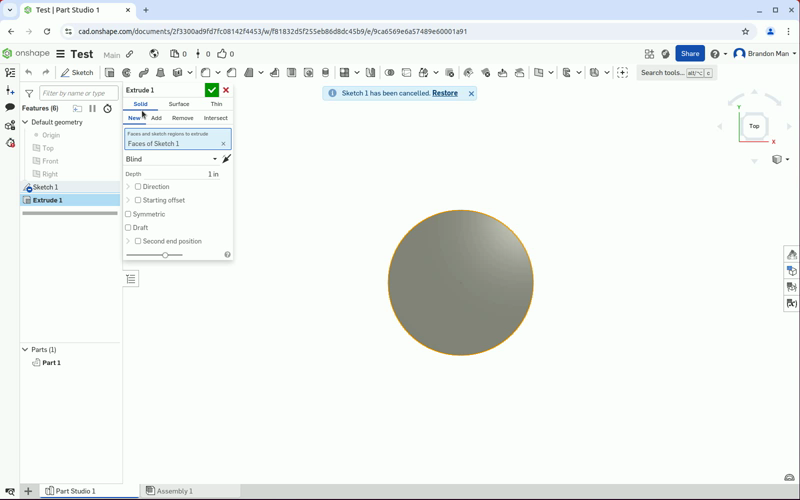
mouse_move(137, 120)
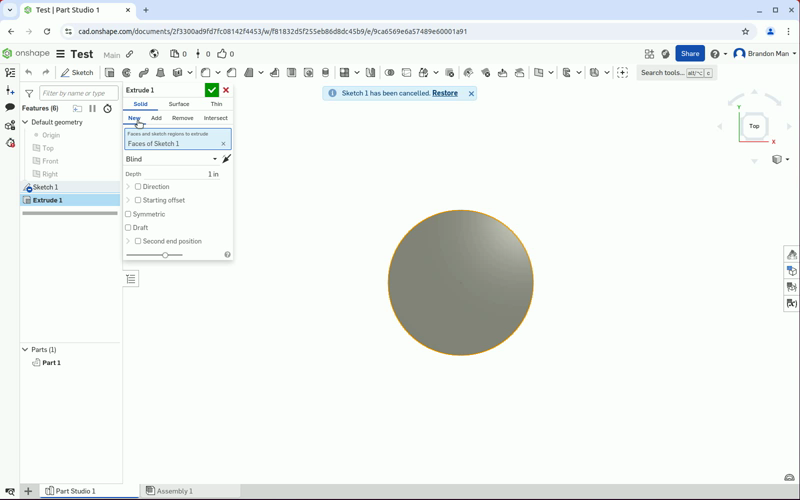
click(137, 120)
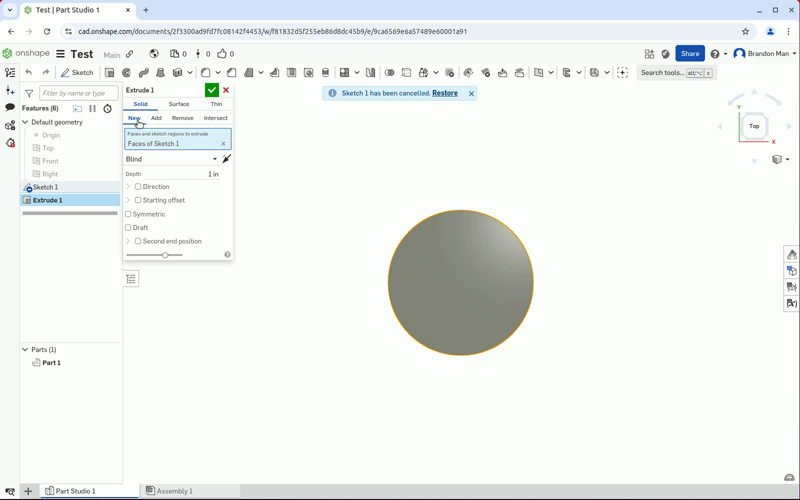
key(tab, 4)
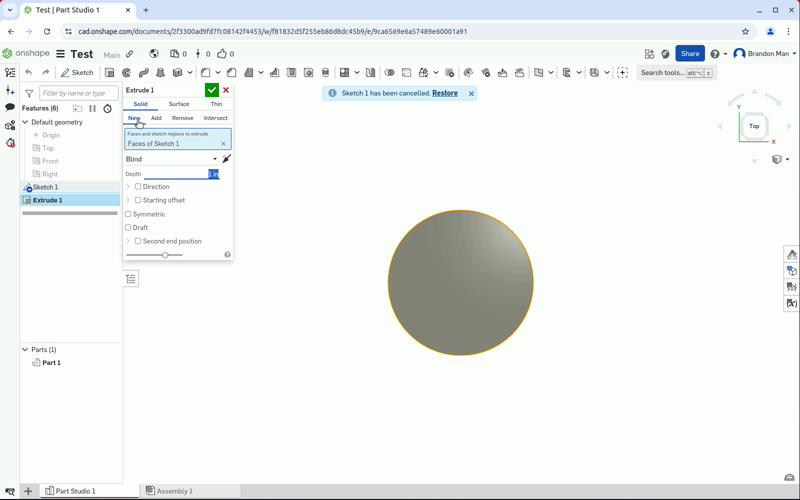
text(8.184)
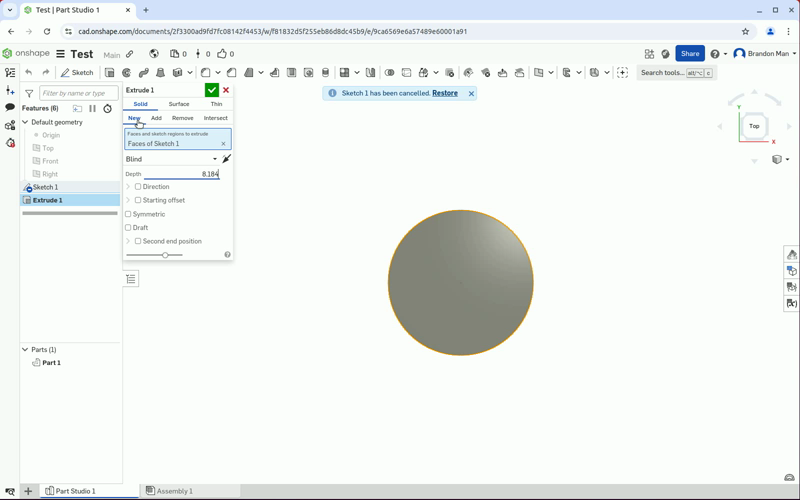
key(enter)
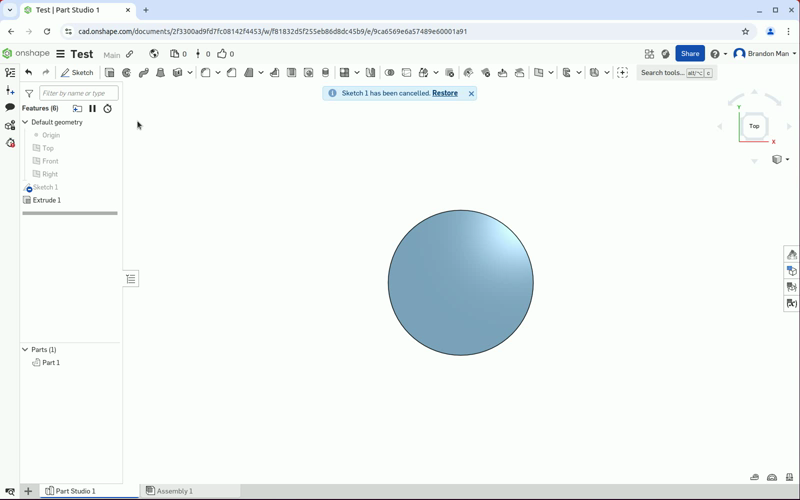
key(shift+h)
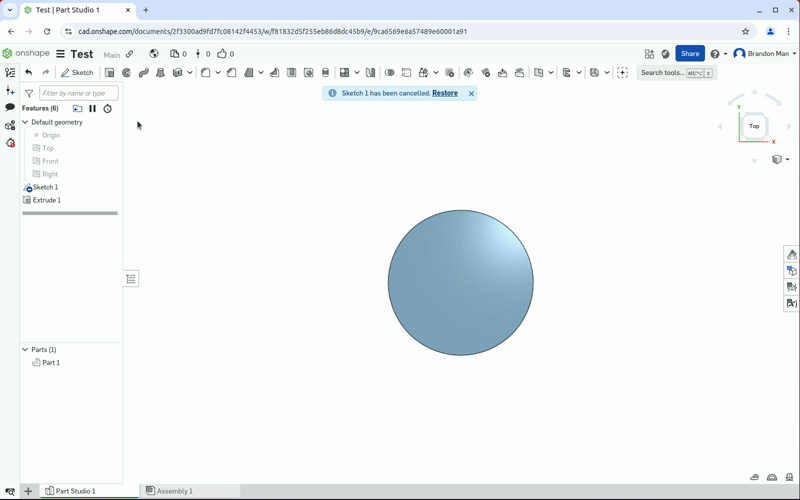
key(shift+h)
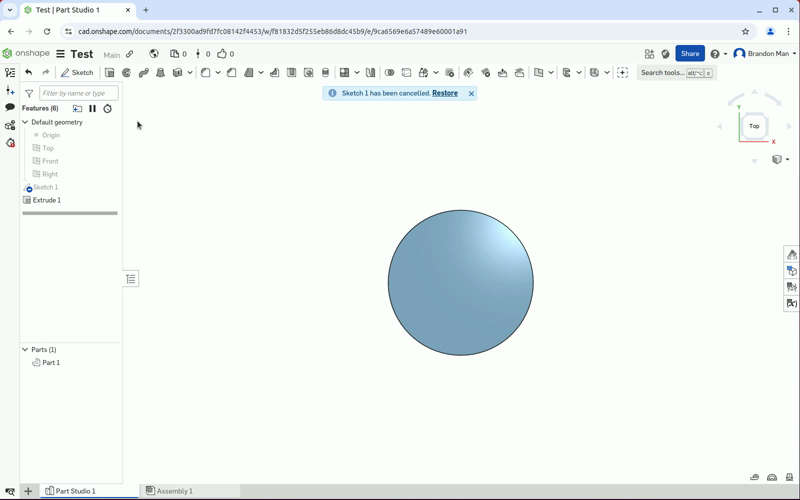
mouse_move(73, 189)
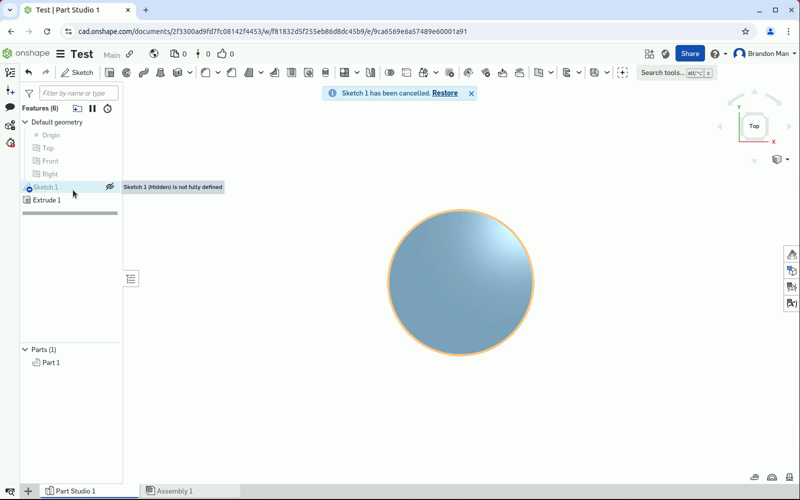
click(73, 189)
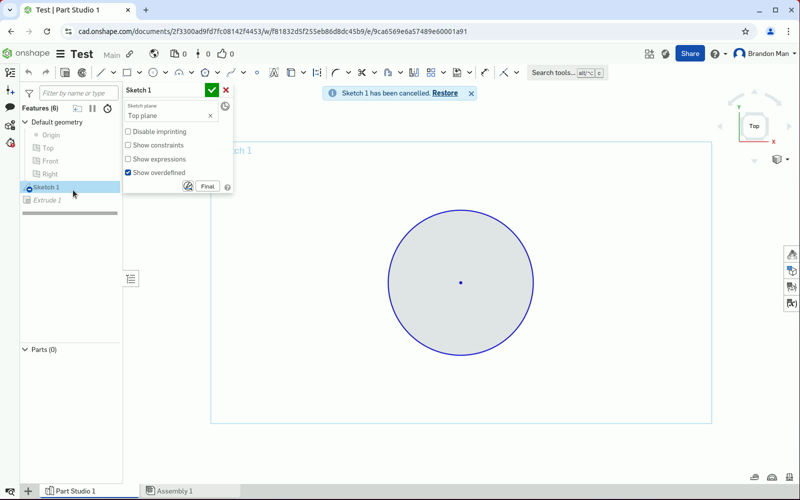
mouse_move(229, 92)
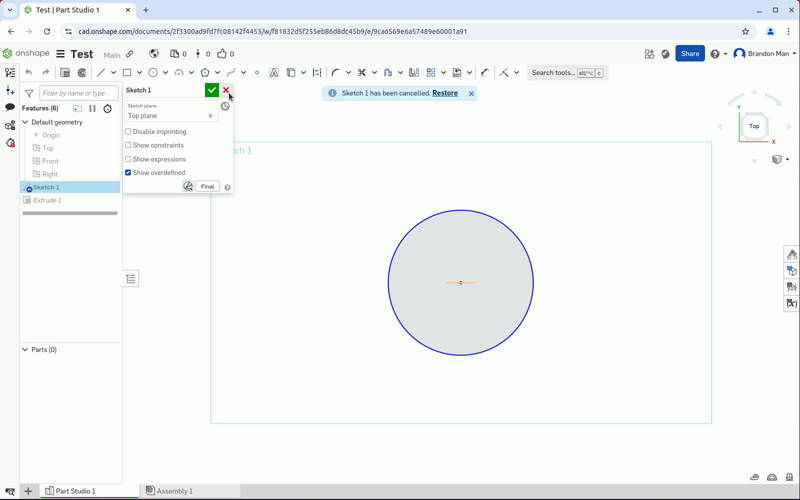
click(229, 92)
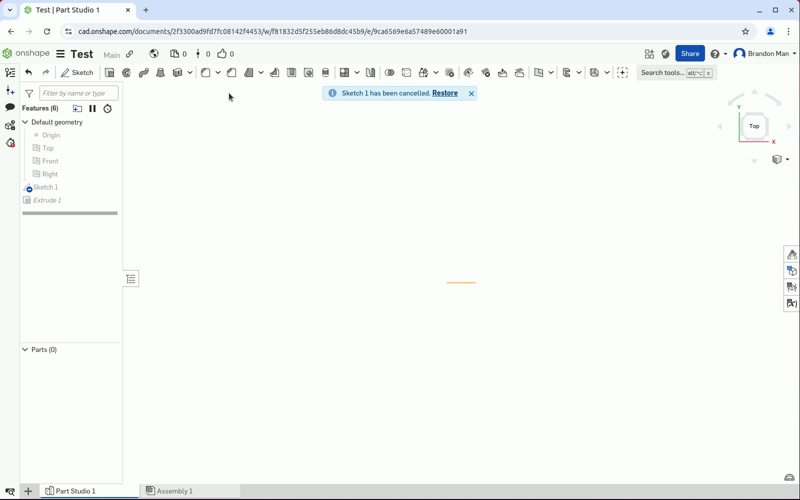
mouse_move(541, 75)
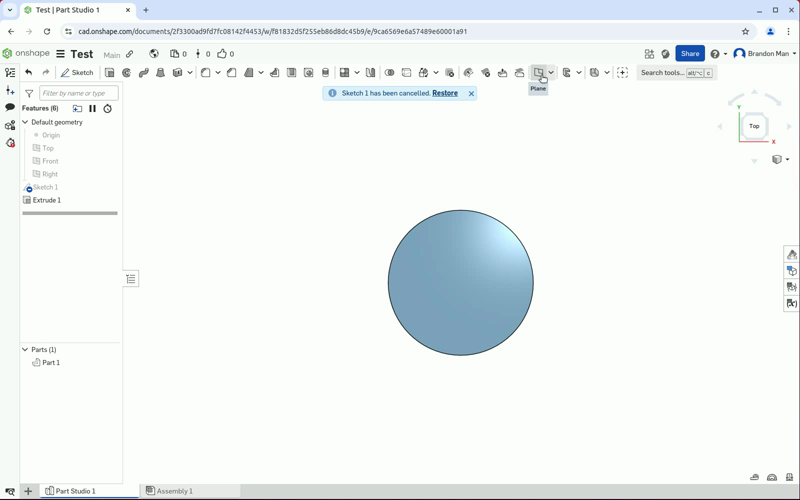
click(541, 75)
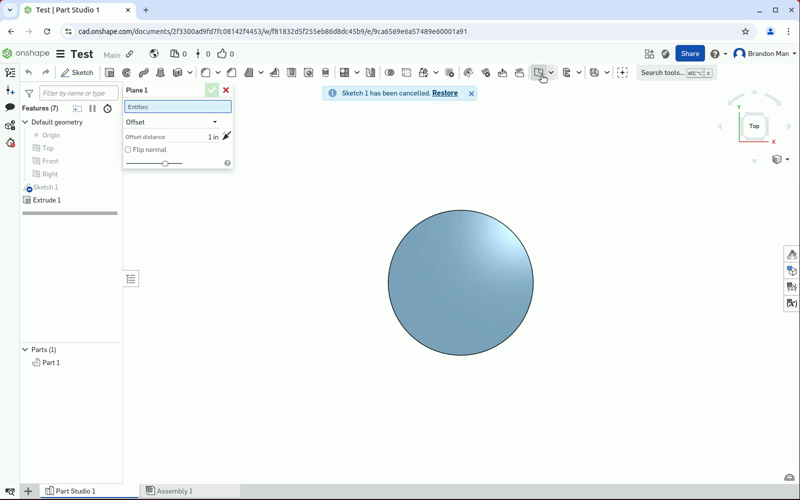
mouse_move(73, 150)
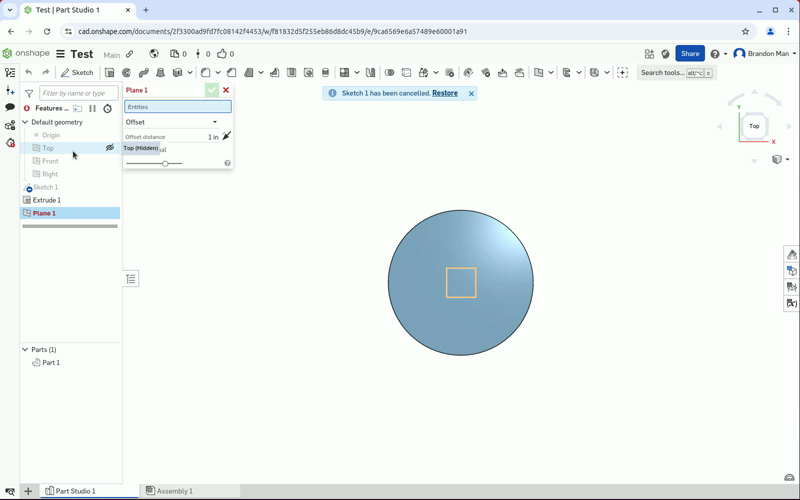
click(73, 150)
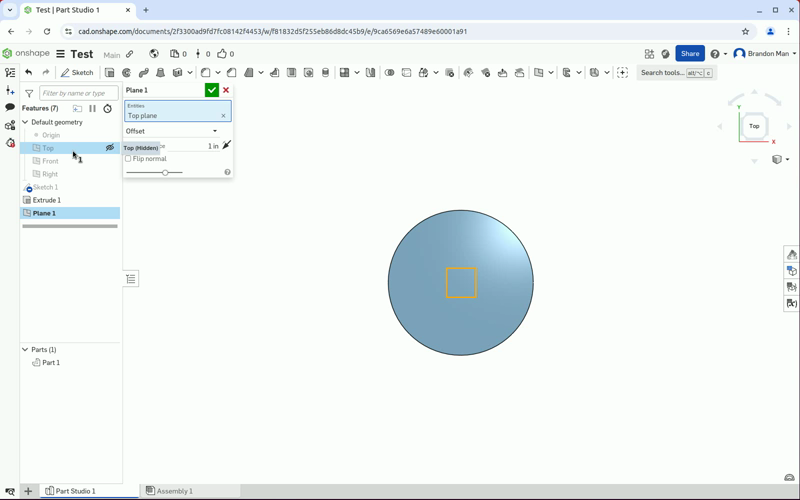
key(tab, 2)
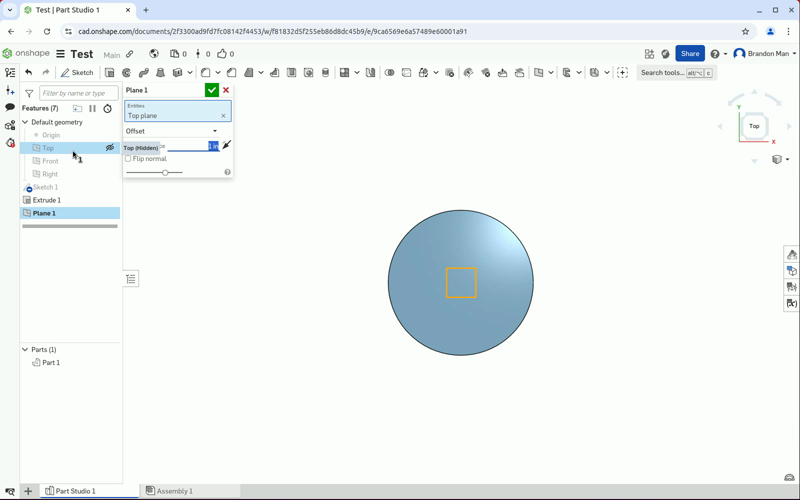
text(8.196)
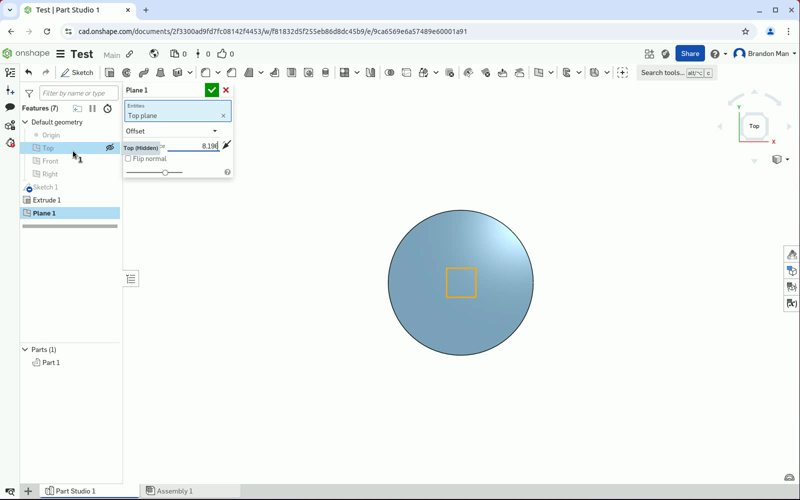
key(enter, 2)
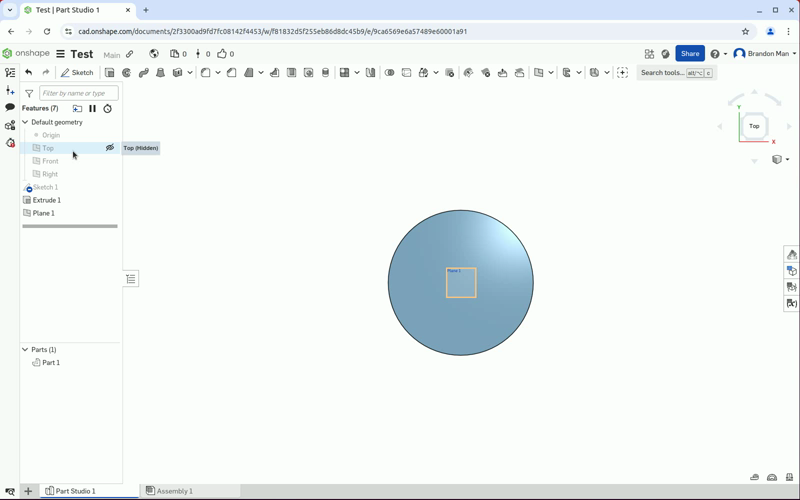
key(shift+s)
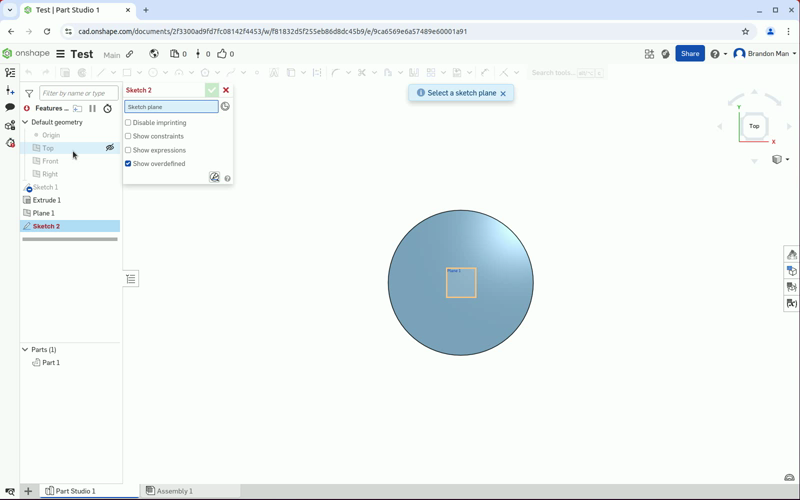
mouse_move(73, 215)
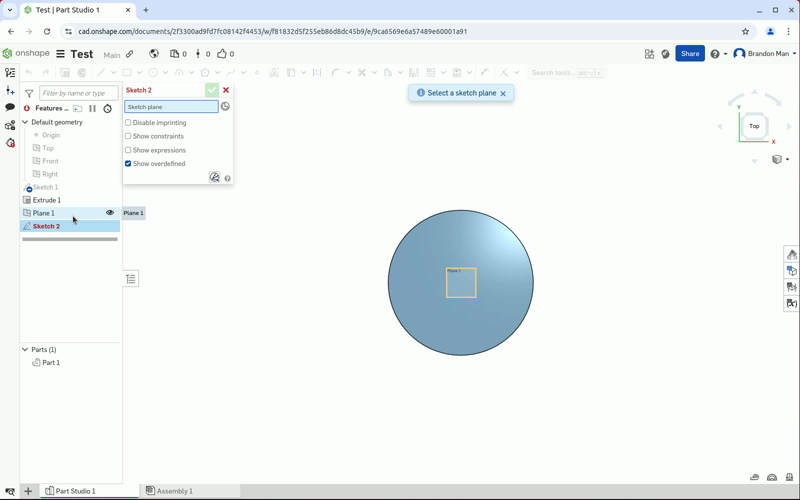
click(73, 215)
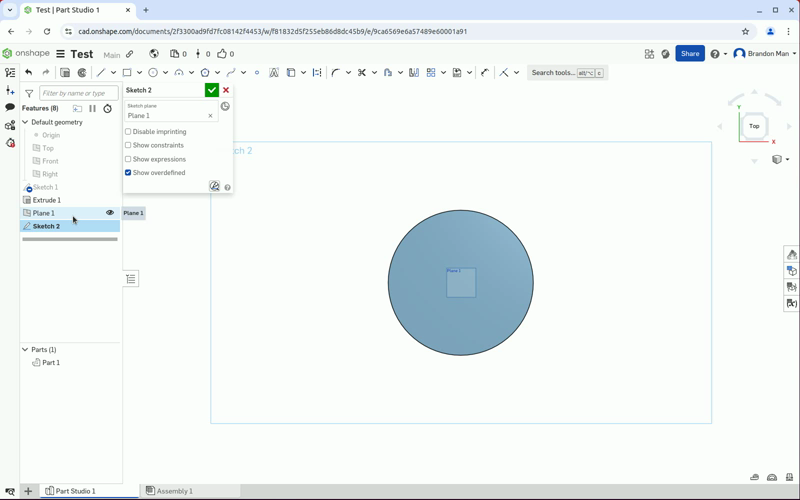
mouse_move(73, 352)
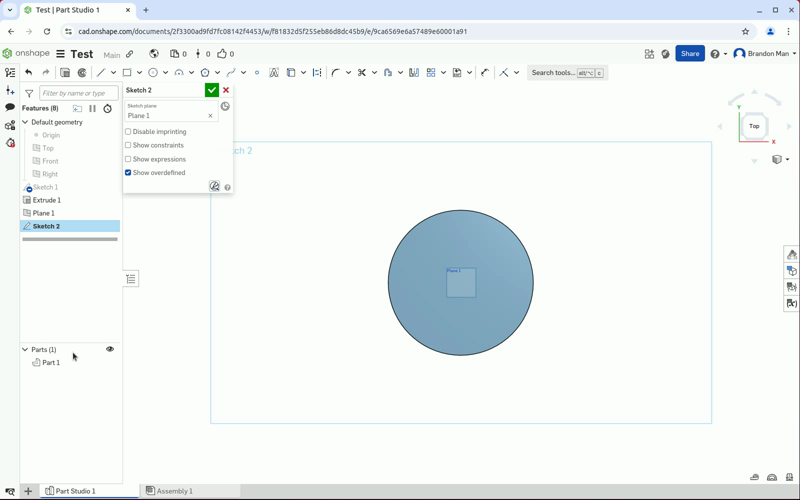
key(y)
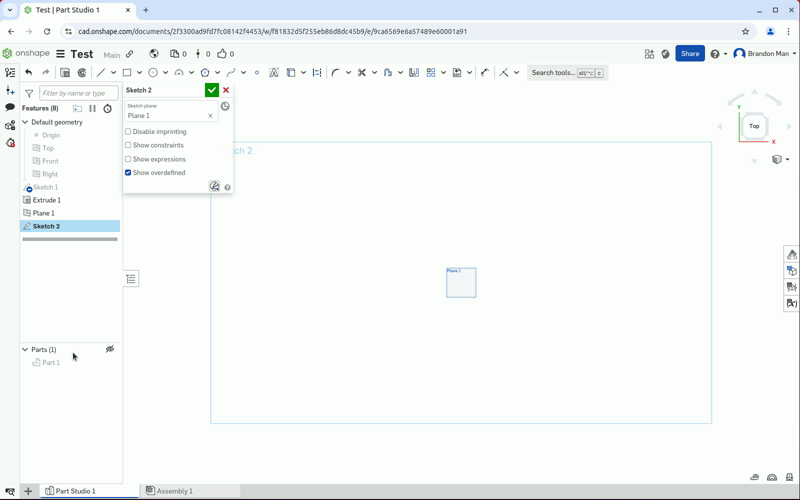
key(c)
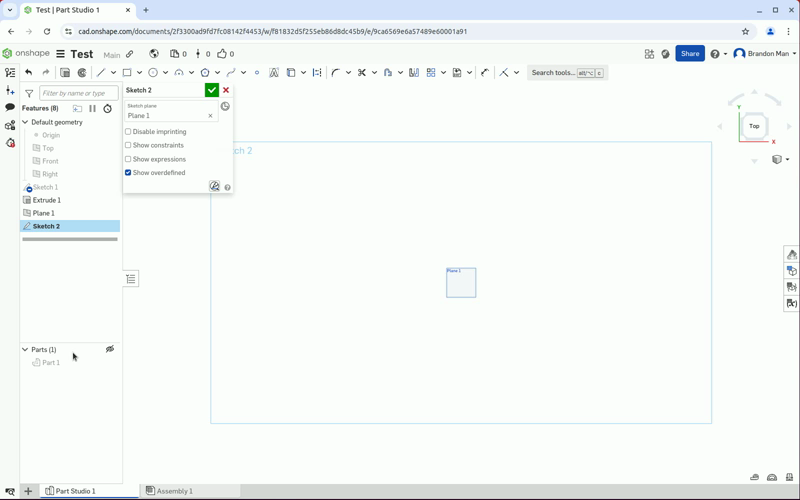
key_down(shift)
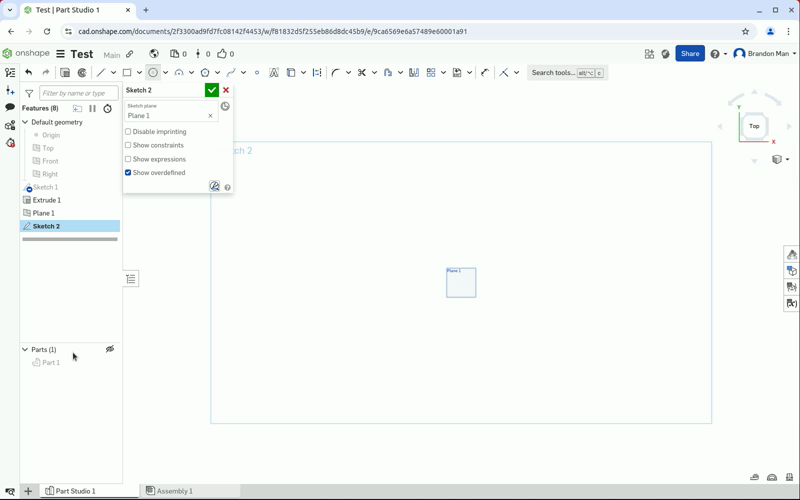
mouse_move(460, 282)
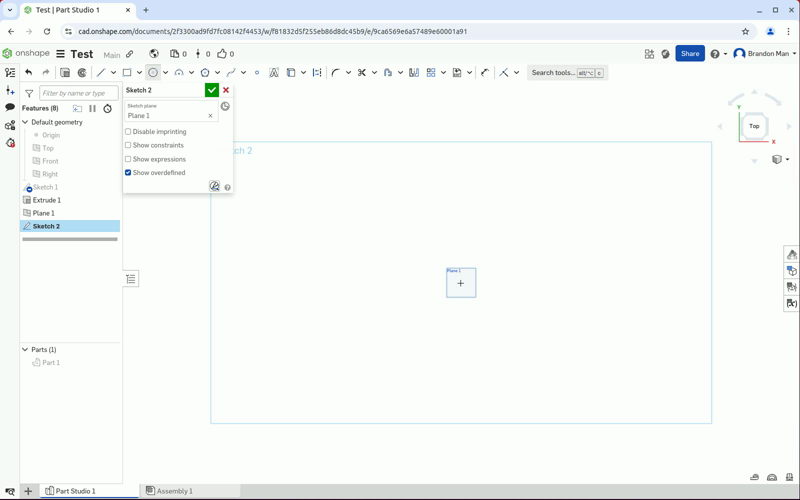
click(460, 282)
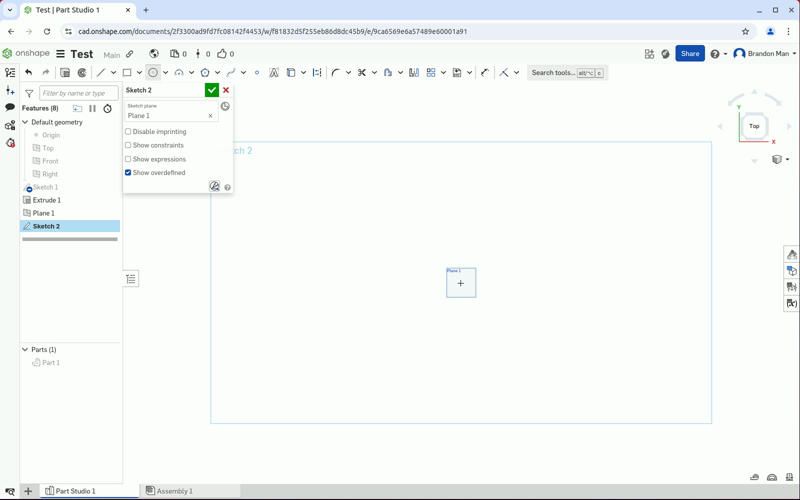
key_up(shift)
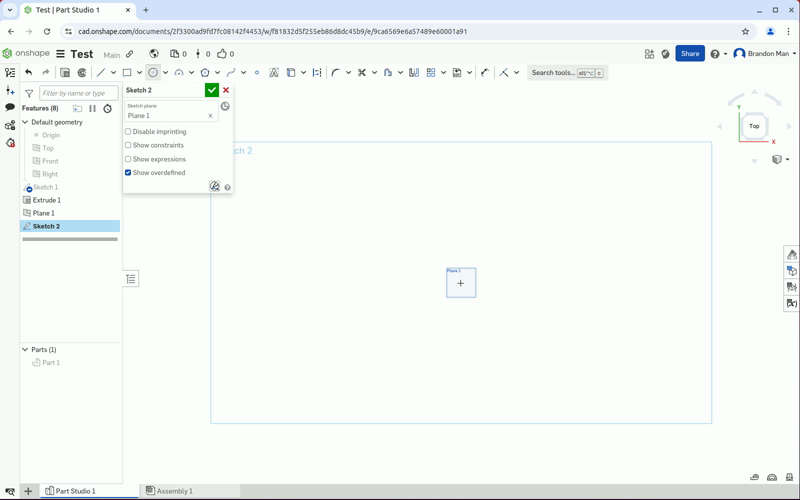
mouse_move(511, 282)
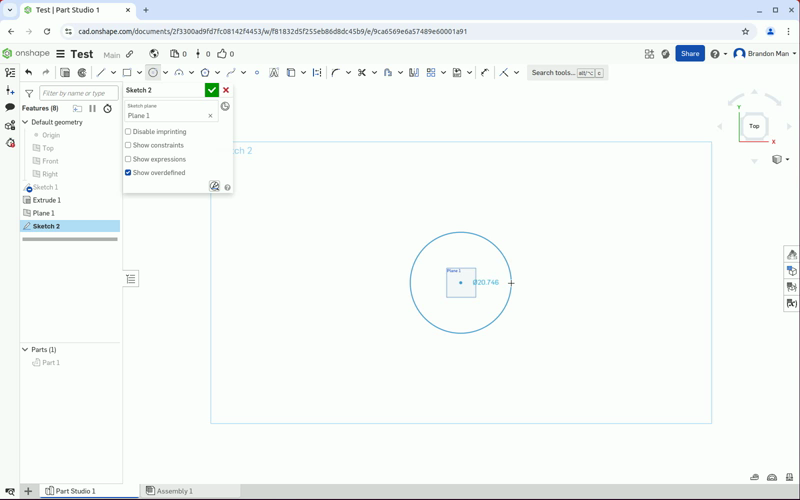
click(511, 282)
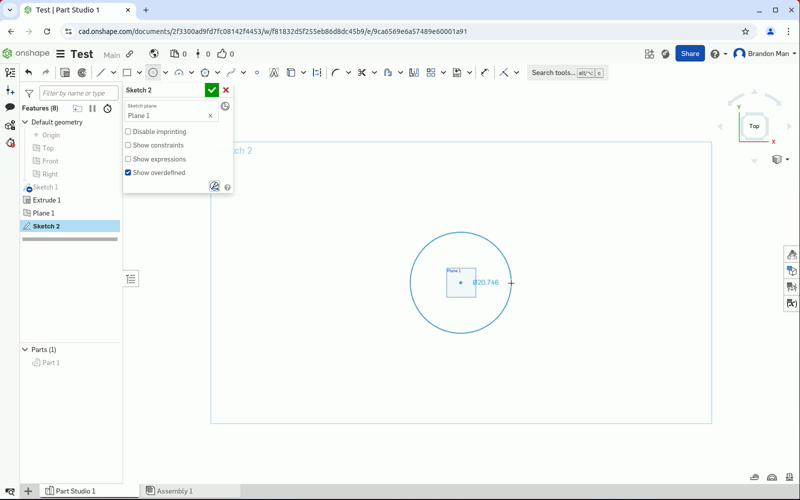
key(esc)
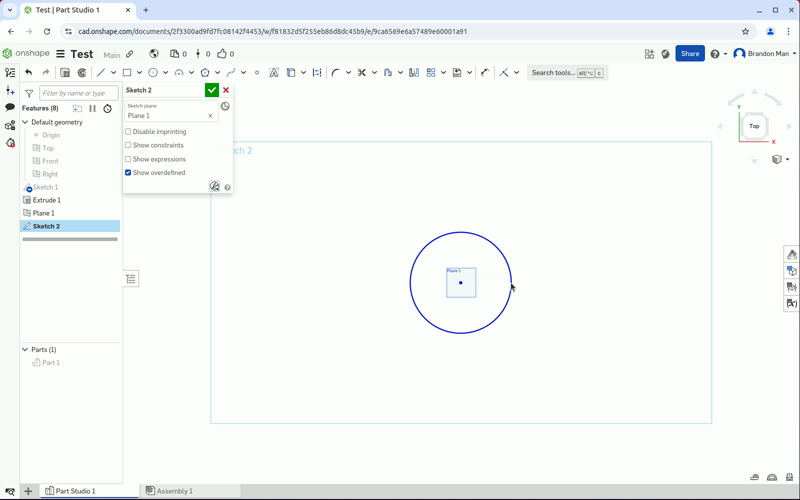
mouse_move(466, 317)
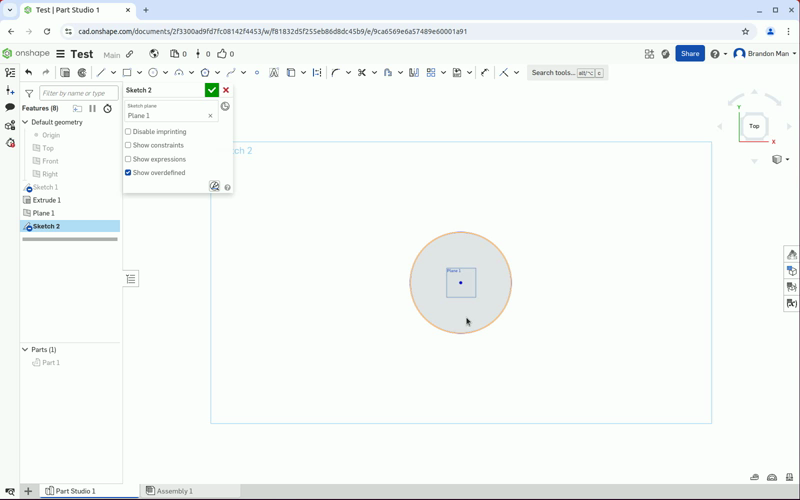
click(466, 317)
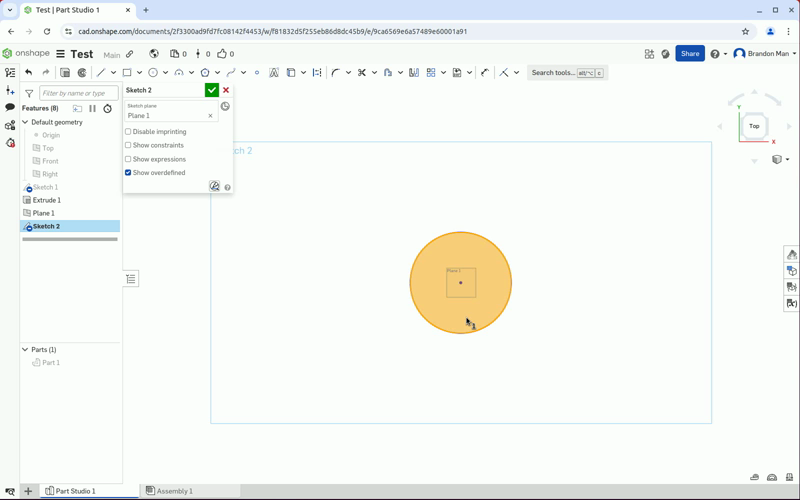
mouse_move(73, 352)
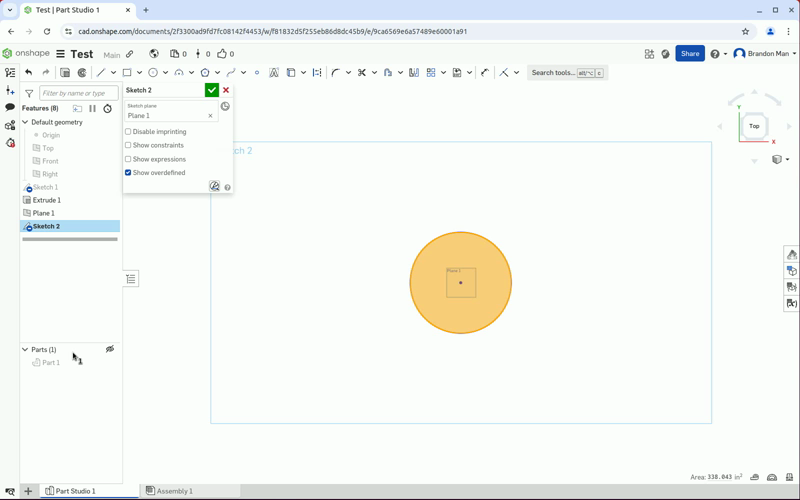
key(shift+y)
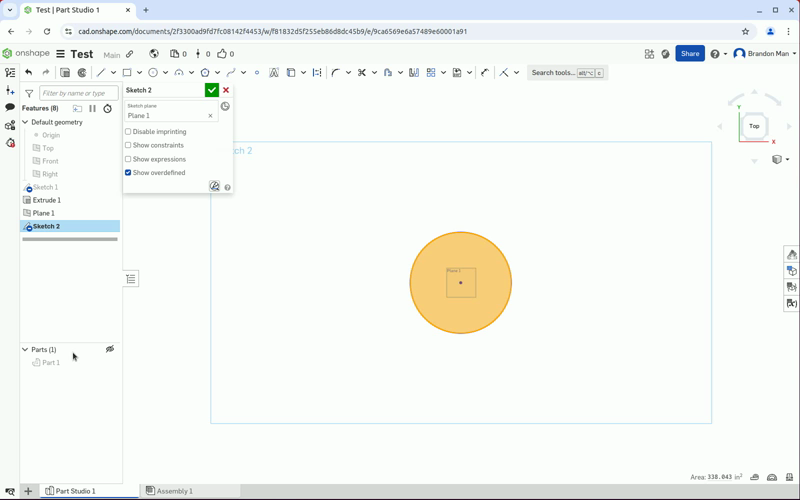
key(shift+e)
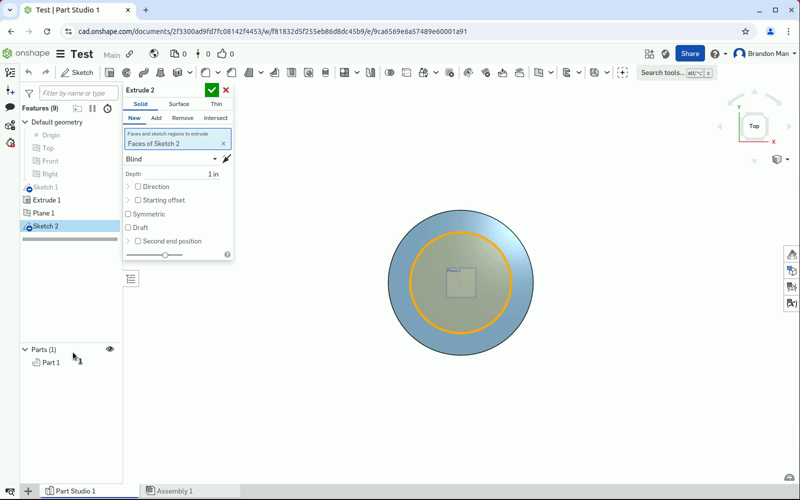
mouse_move(143, 106)
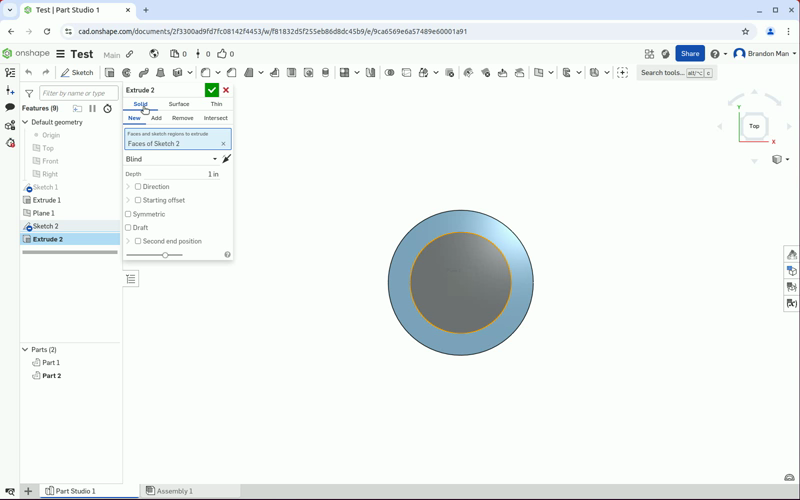
click(143, 106)
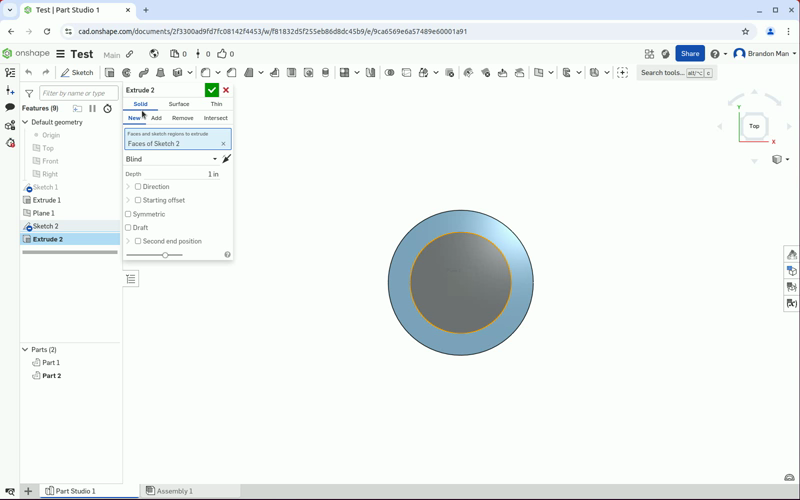
mouse_move(137, 120)
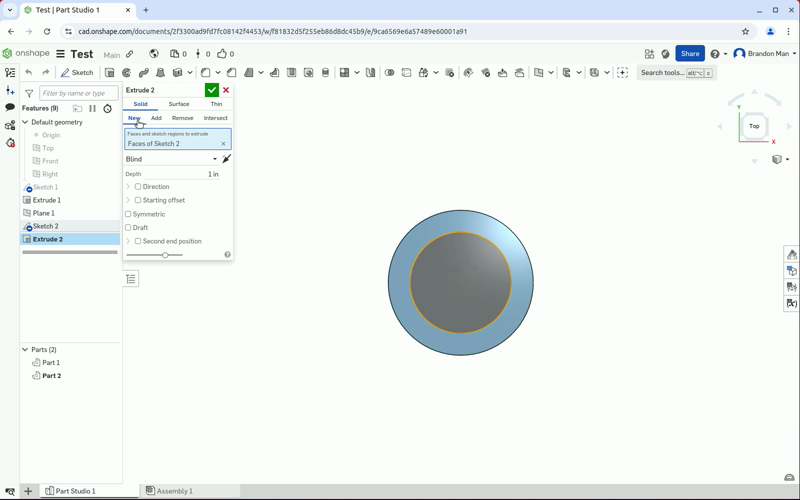
click(137, 120)
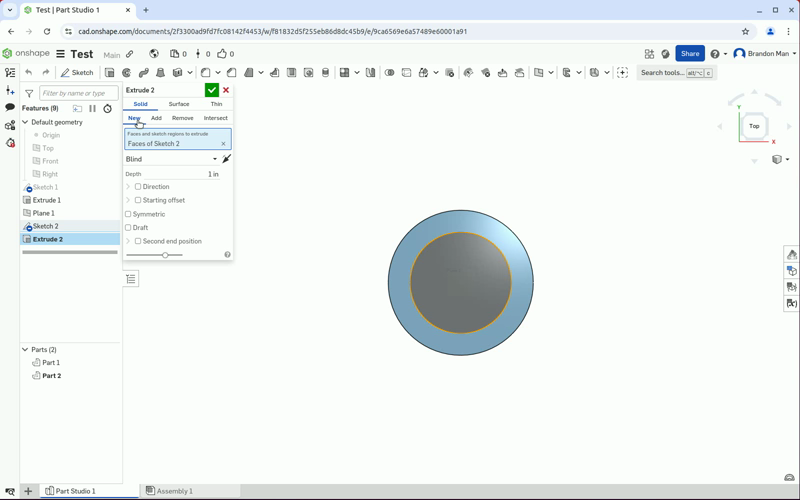
key(tab, 4)
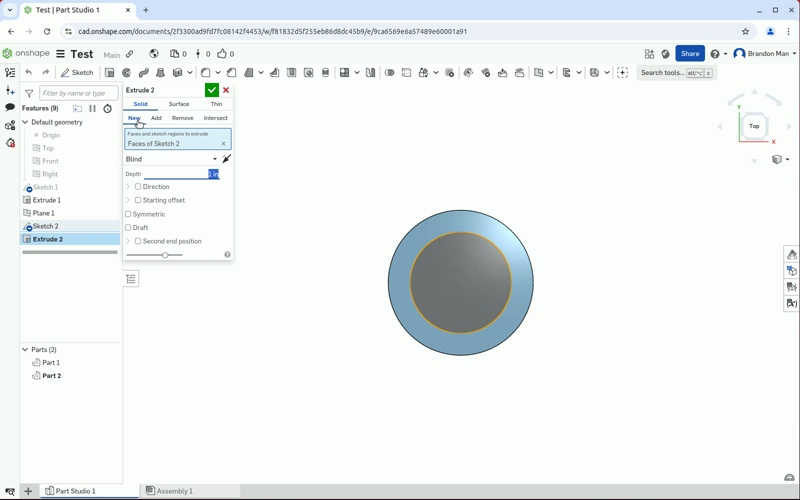
text(11.554)
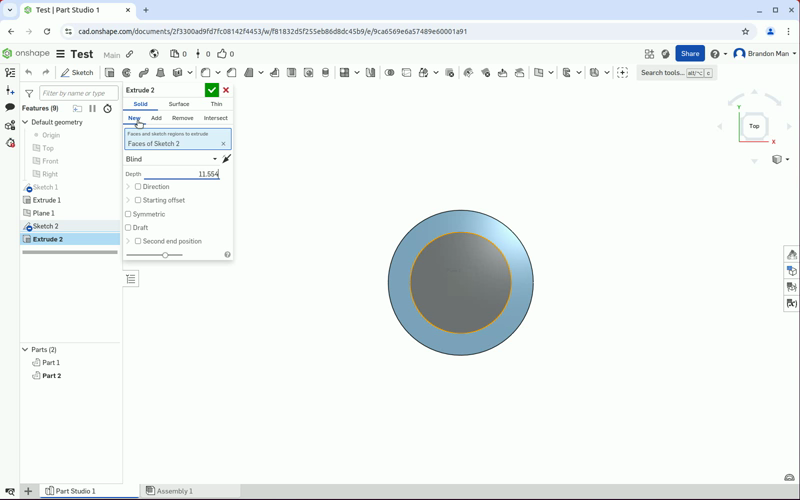
key(enter)
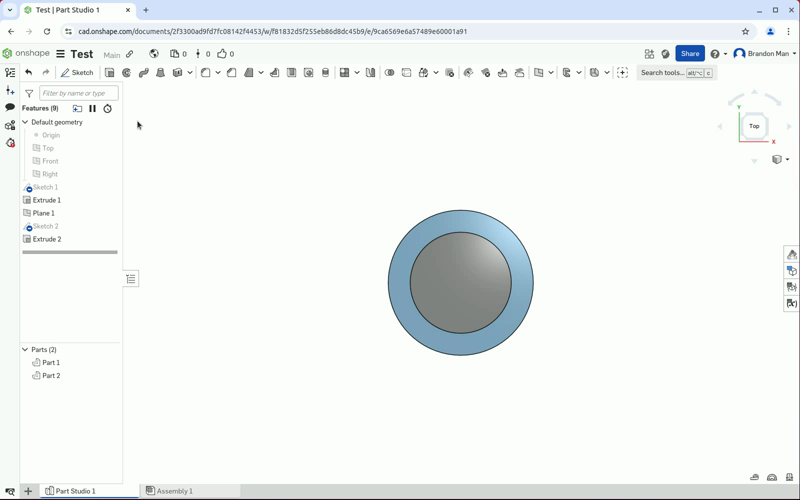
key(shift+h)
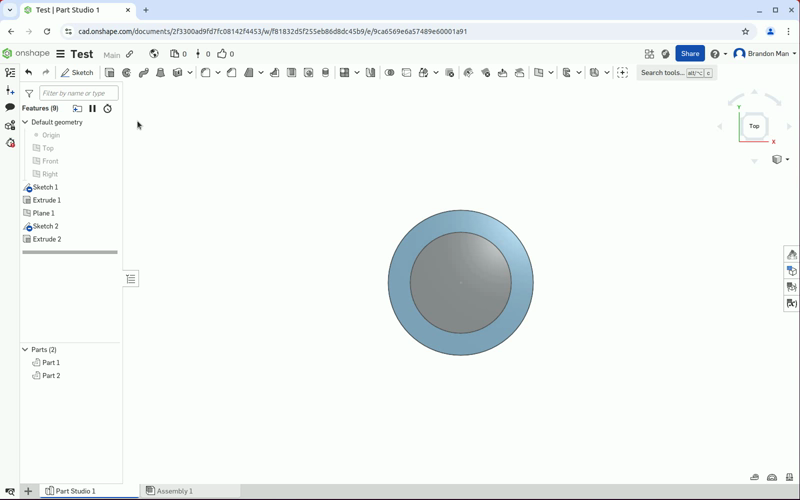
key(shift+h)
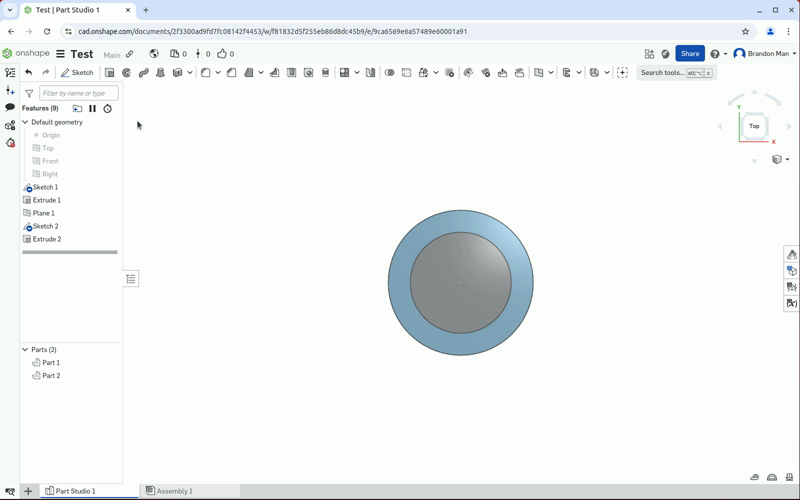
key(shift+7)
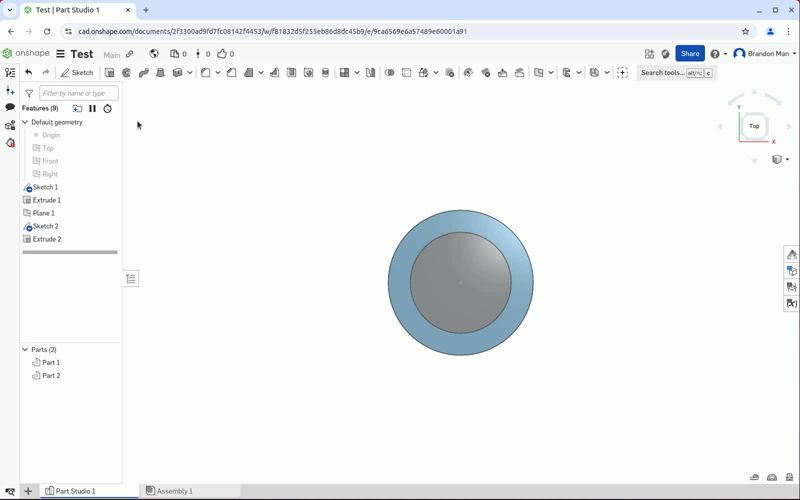
key(up, 3)
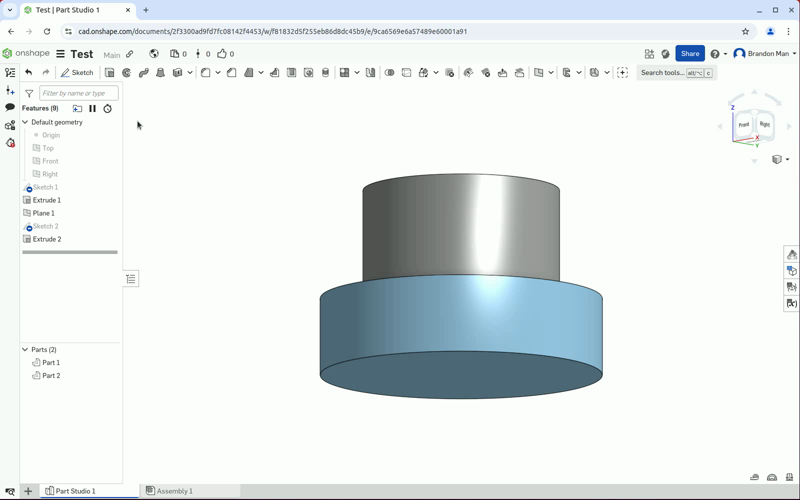
key(left, 3)
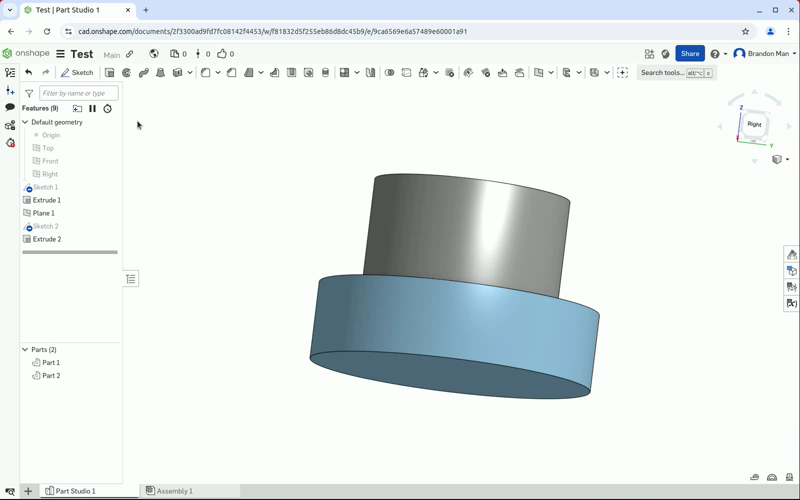
key(right, 3)
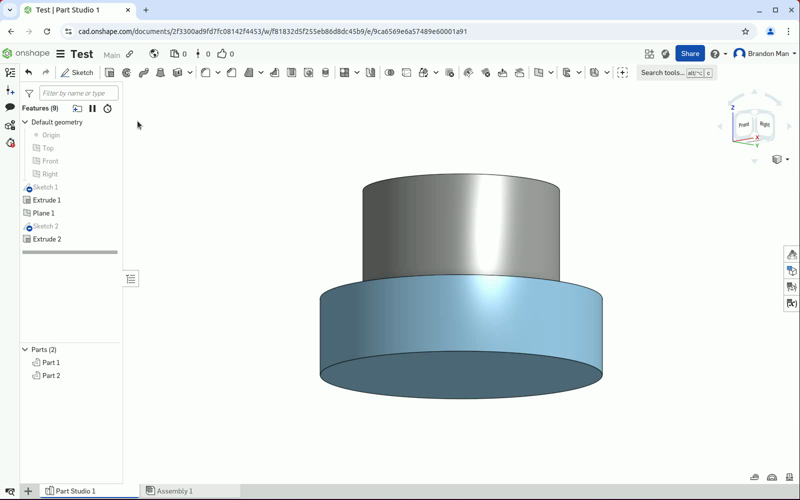
key(down, 3)
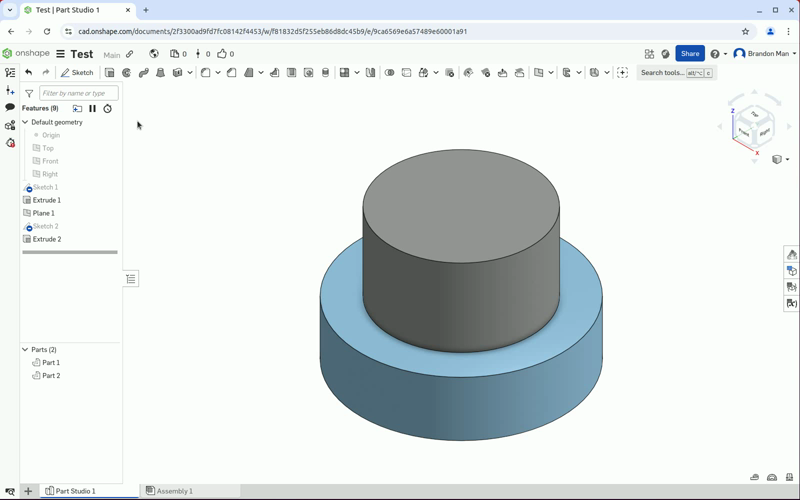
mouse_move(73, 189)
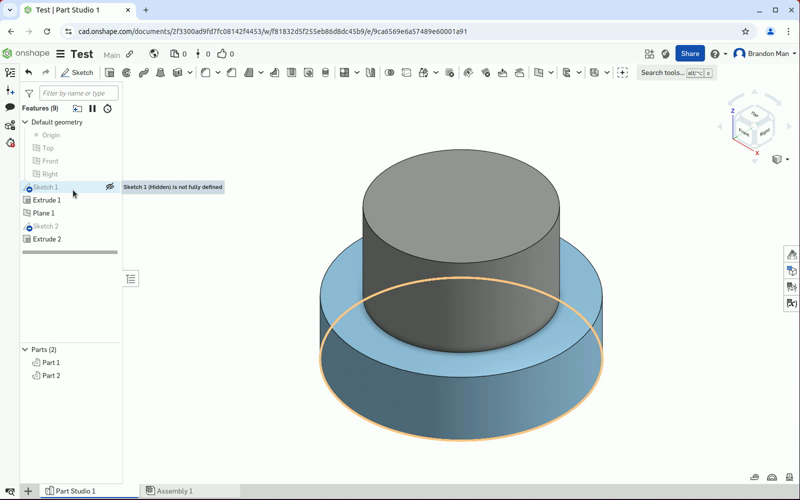
click(73, 189)